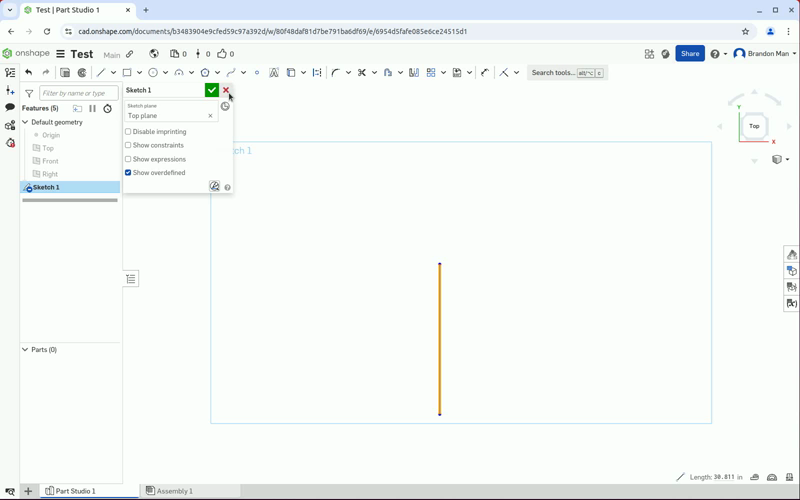
key(shift+h)
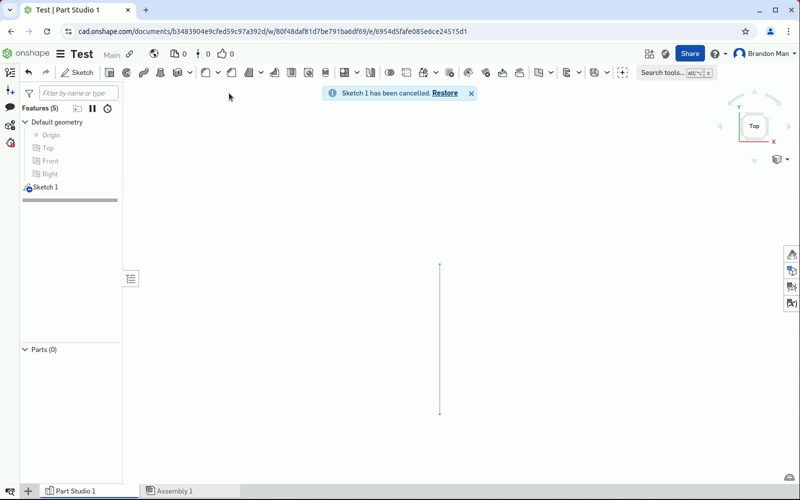
key(shift+s)
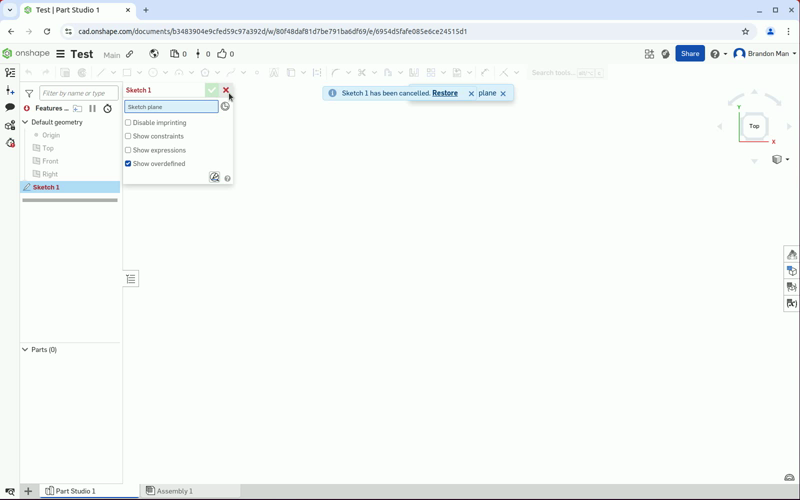
mouse_move(73, 150)
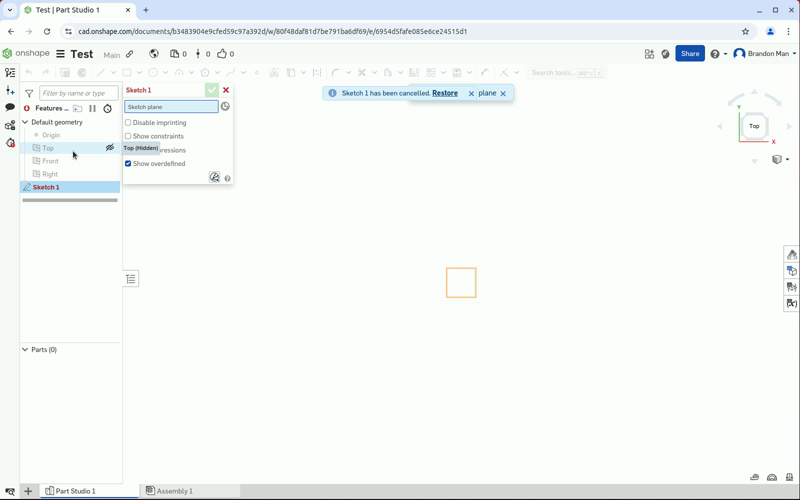
click(73, 150)
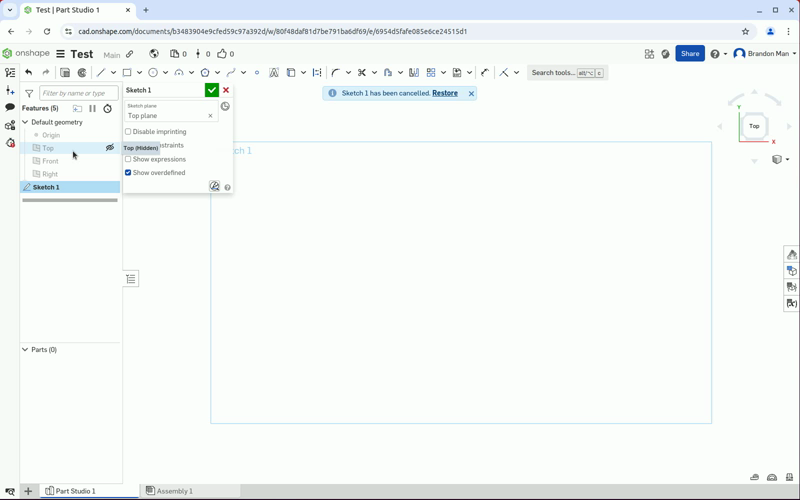
mouse_move(73, 352)
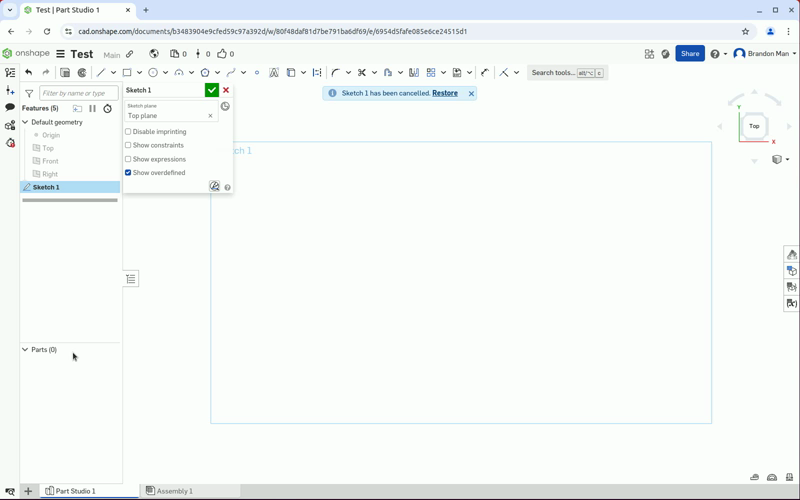
key(y)
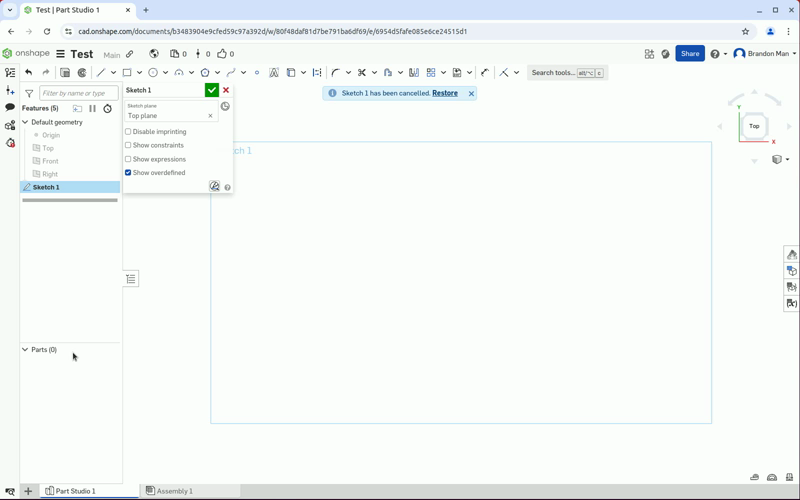
key(c)
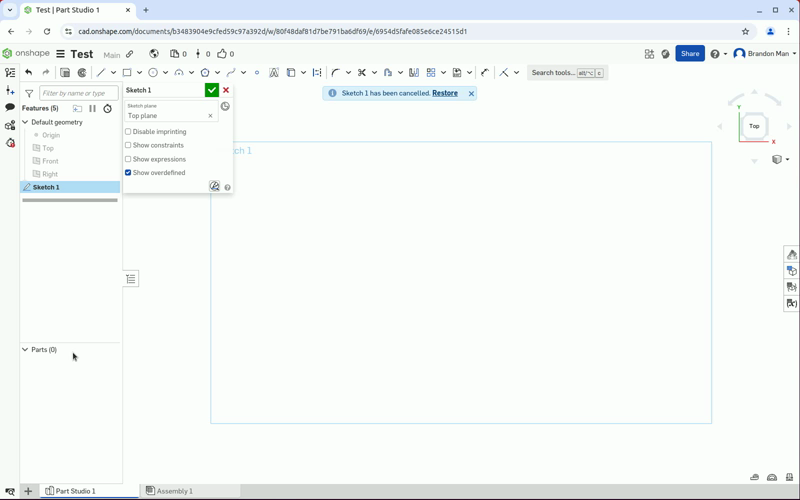
key_down(shift)
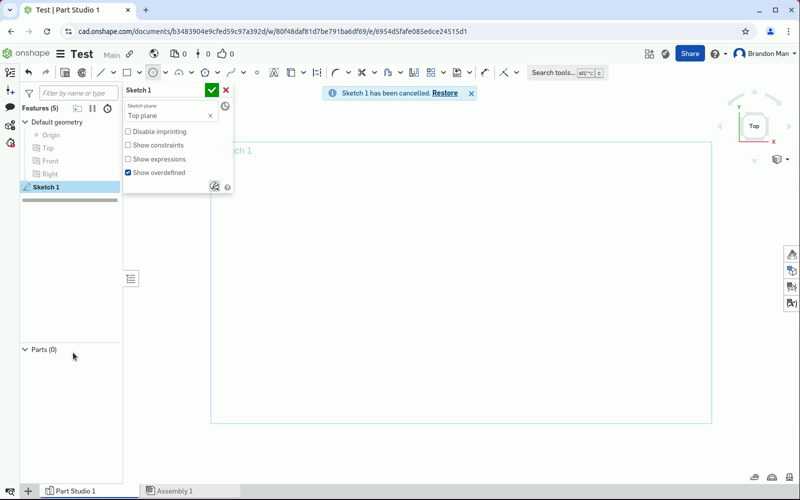
mouse_move(461, 282)
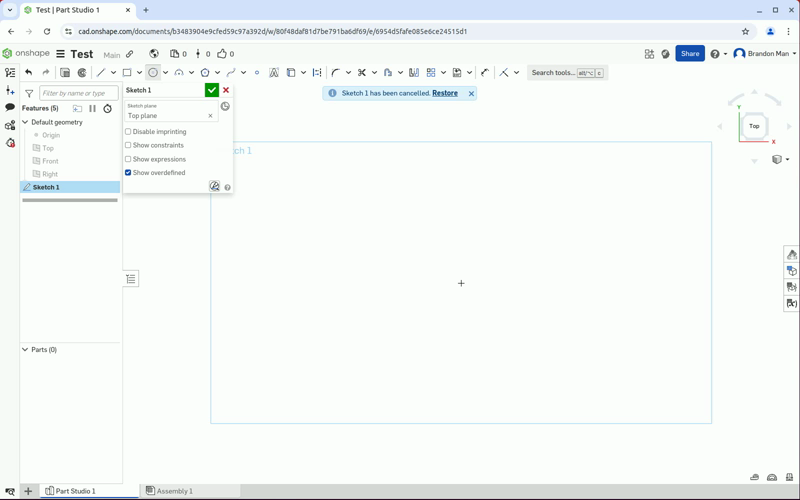
click(461, 282)
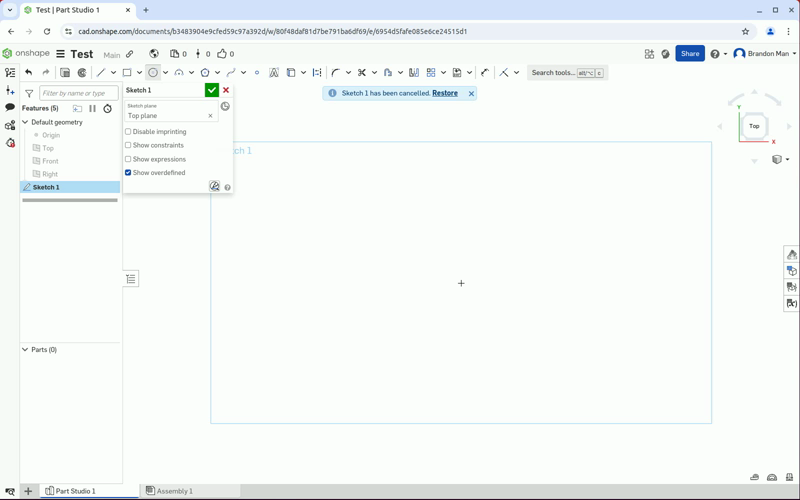
key_up(shift)
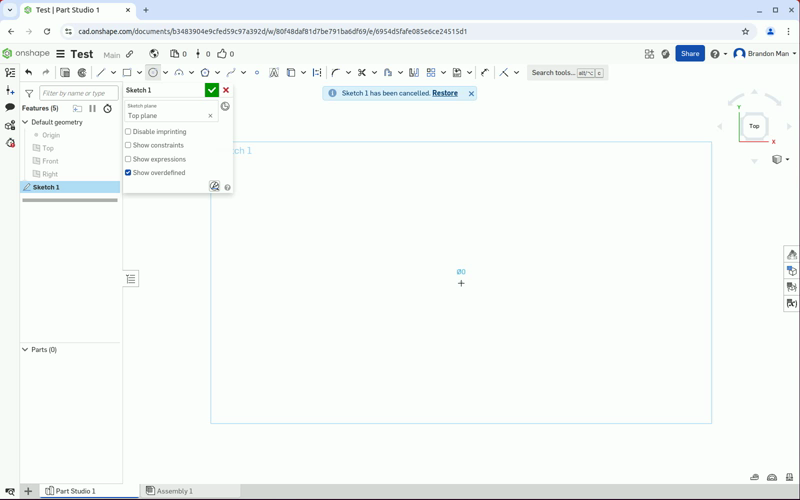
mouse_move(543, 282)
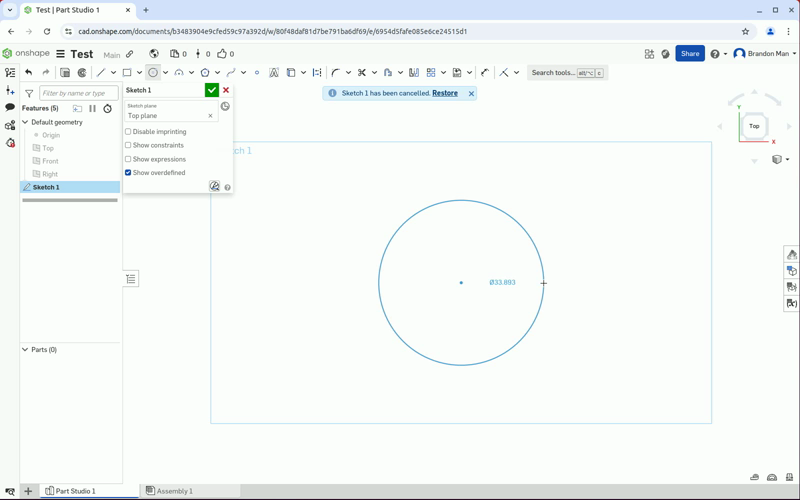
click(543, 282)
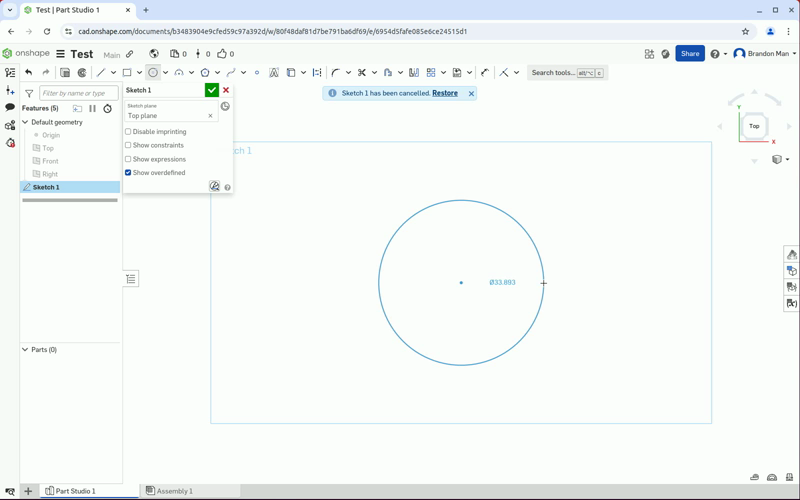
key(esc)
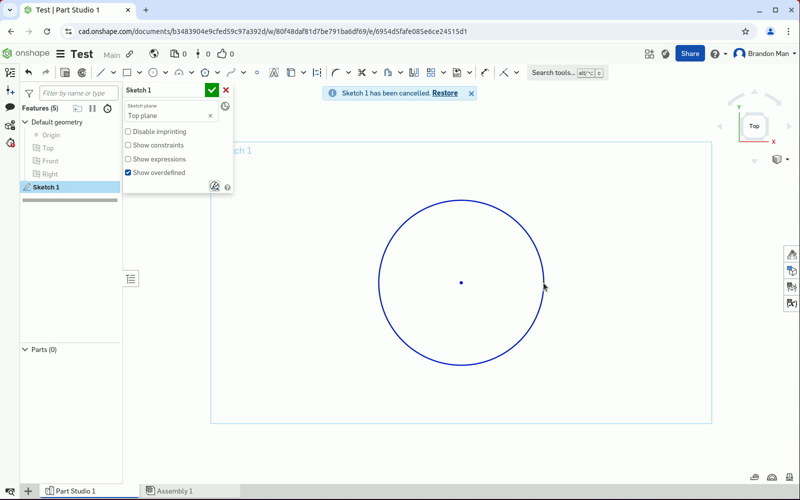
key(c)
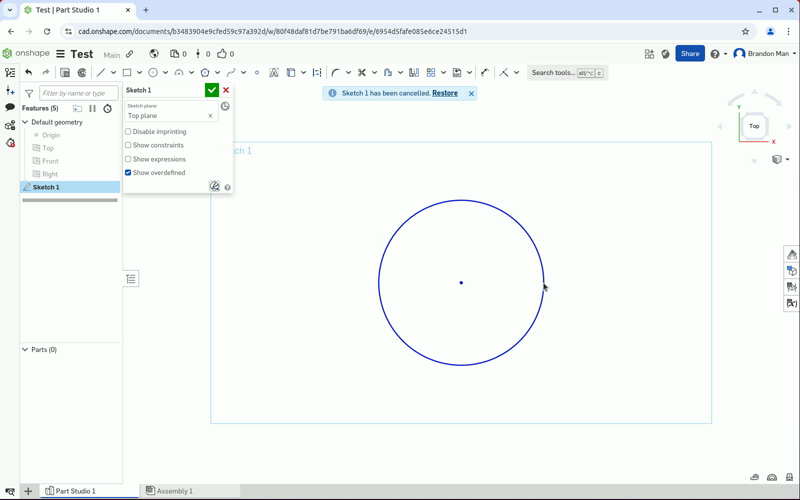
key_down(shift)
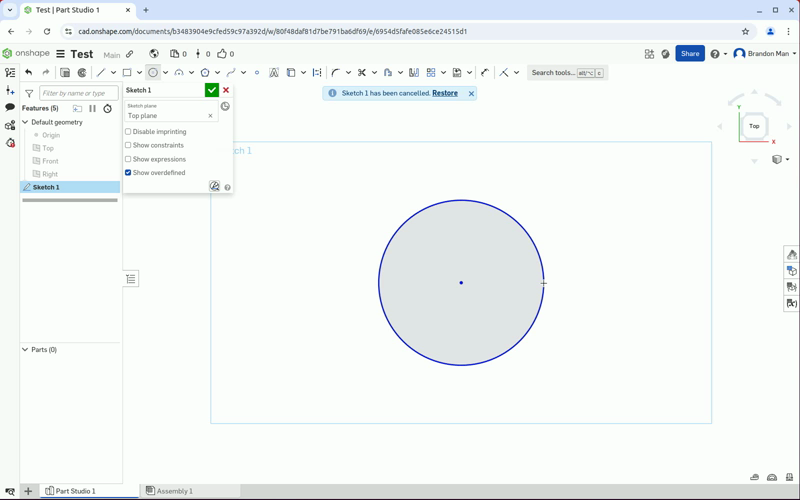
mouse_move(461, 282)
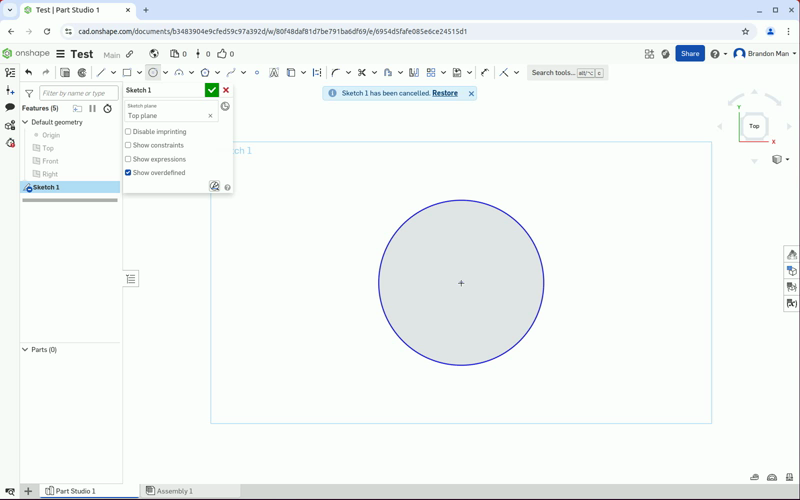
click(461, 282)
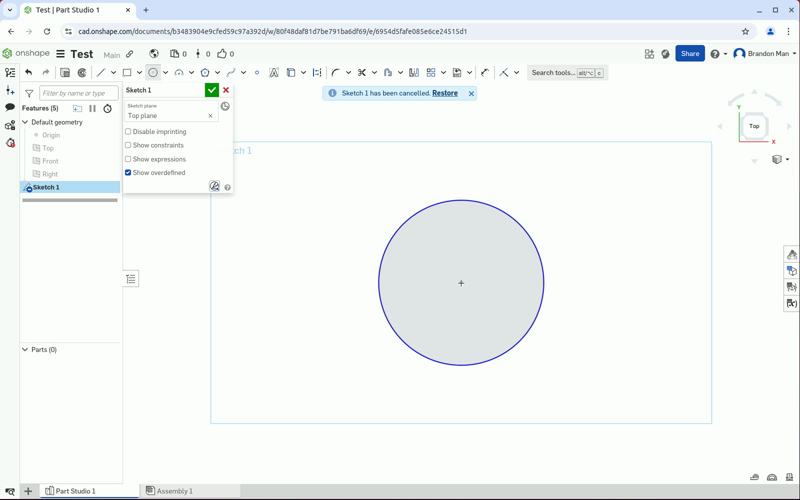
key_up(shift)
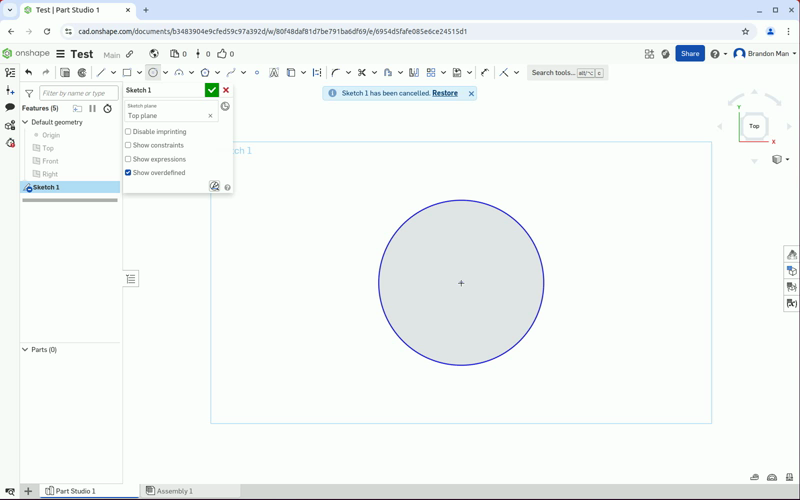
mouse_move(533, 282)
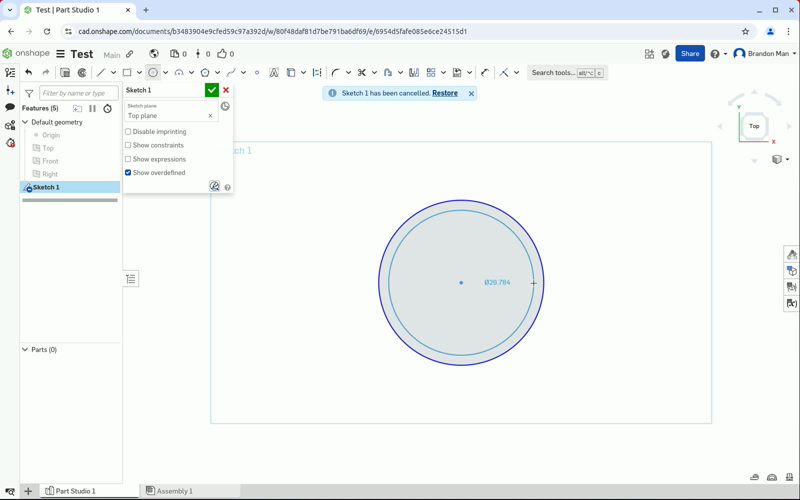
click(533, 282)
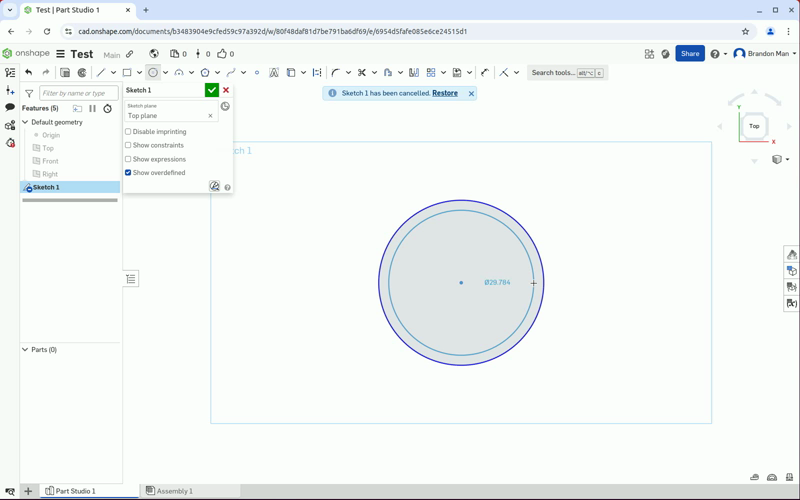
key(esc)
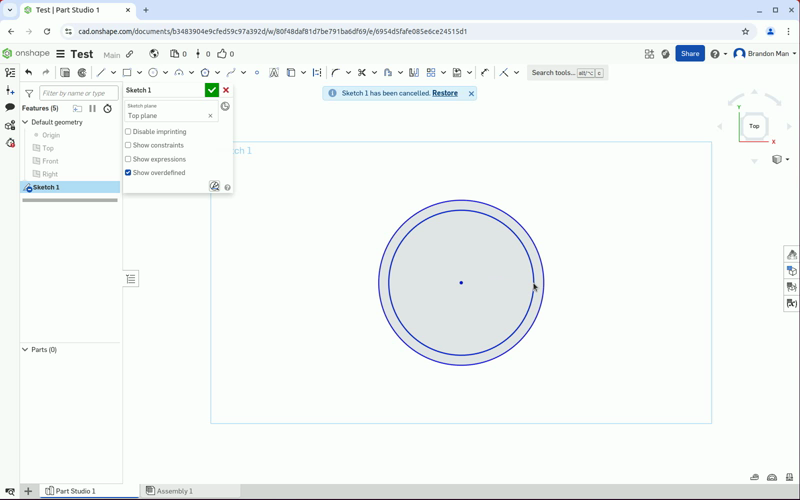
mouse_move(394, 324)
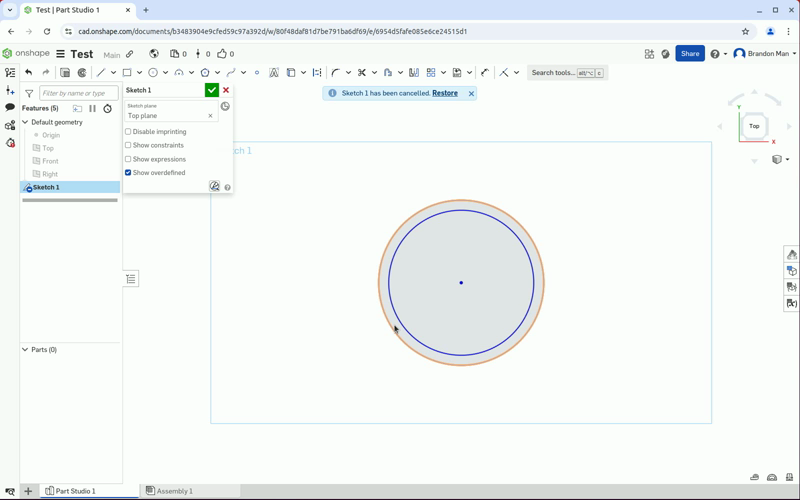
click(394, 324)
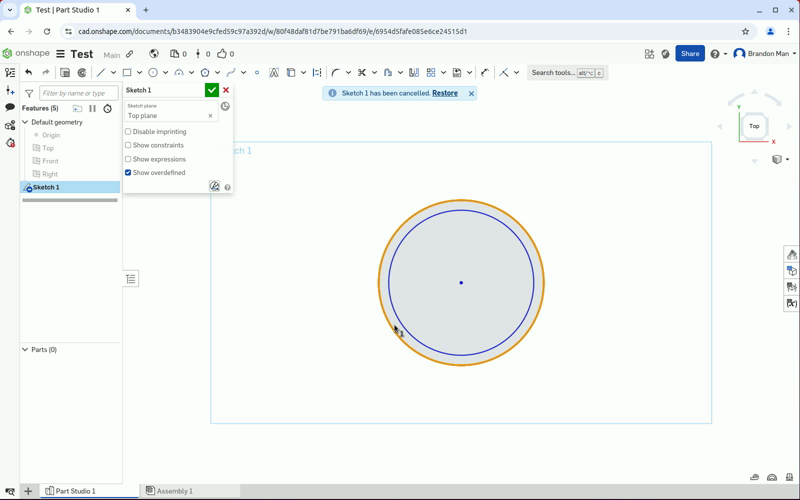
mouse_move(73, 352)
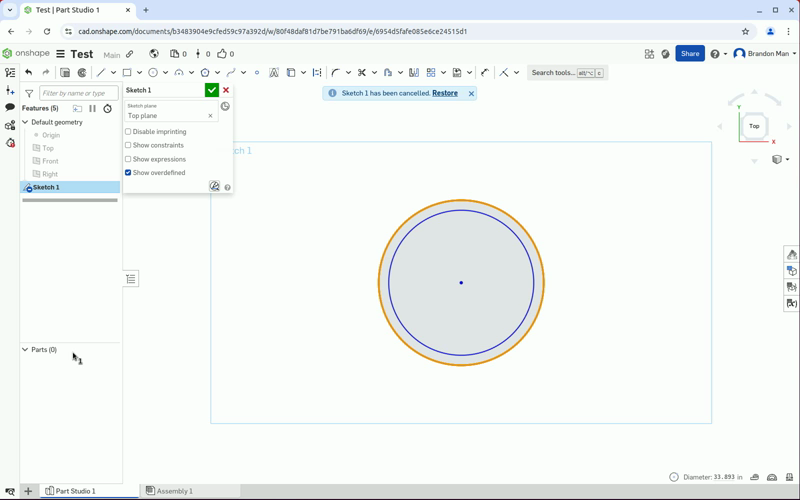
key(shift+y)
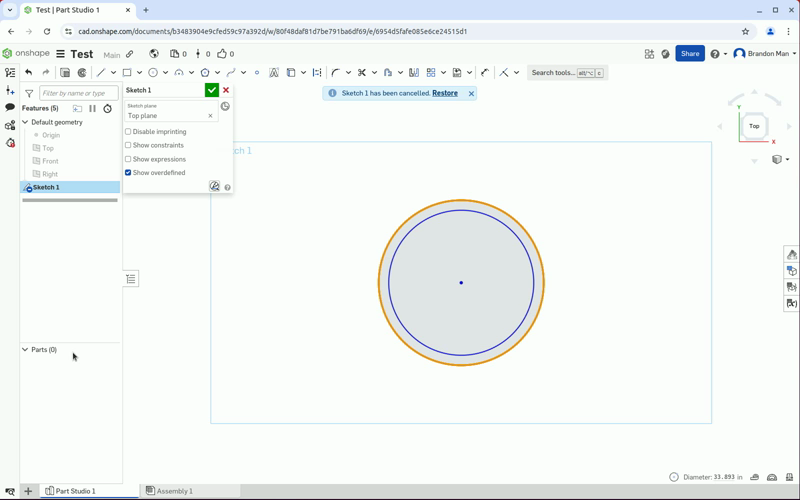
key(shift+e)
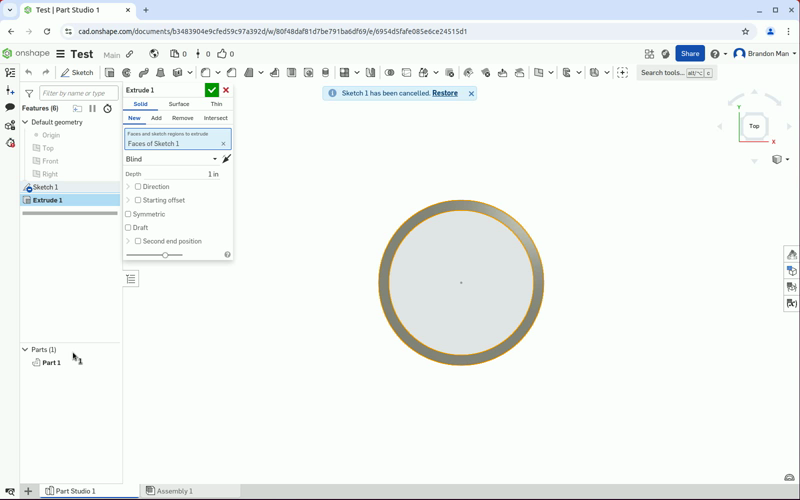
mouse_move(143, 106)
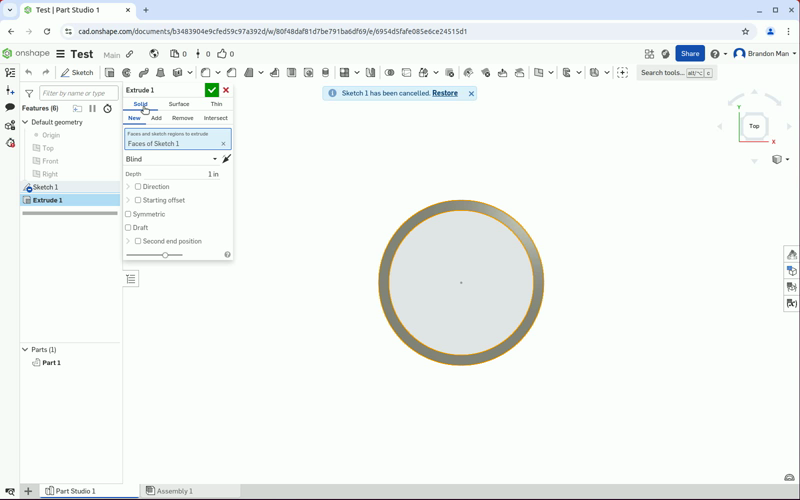
click(143, 106)
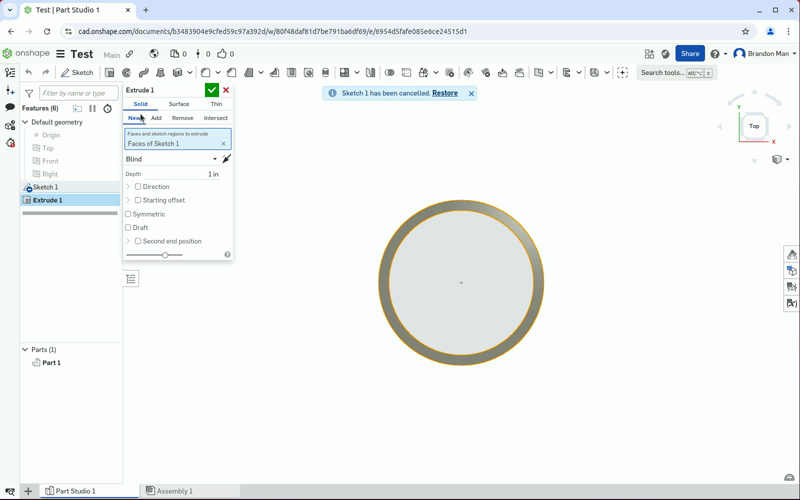
mouse_move(137, 120)
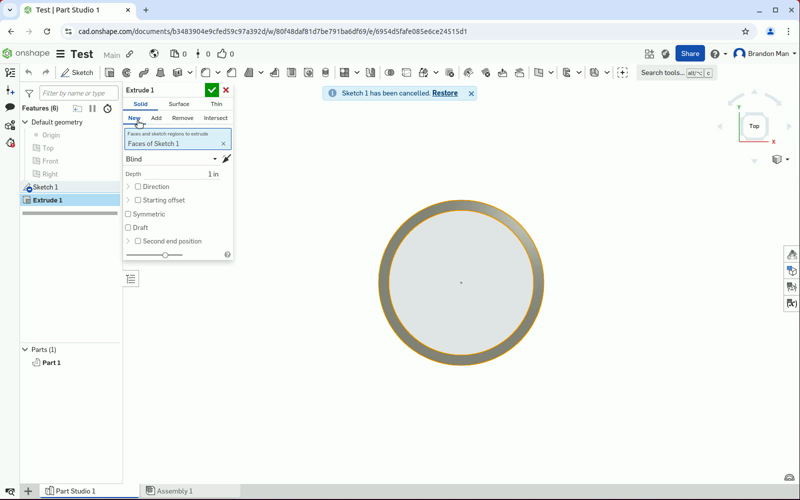
click(137, 120)
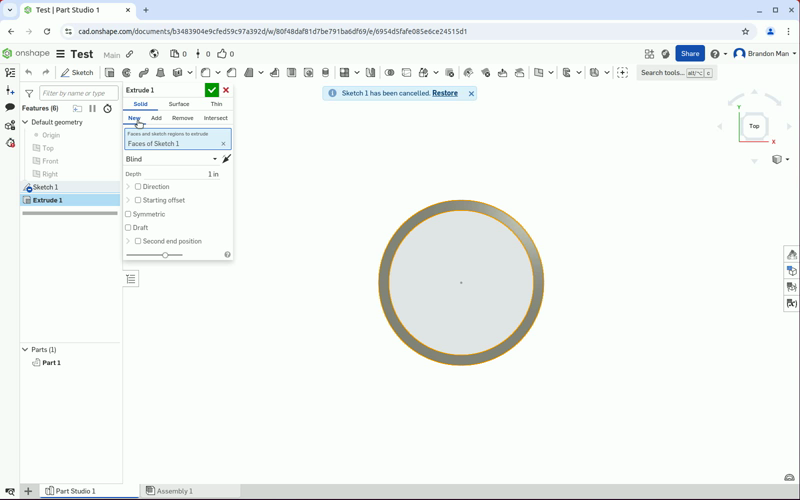
key(tab, 4)
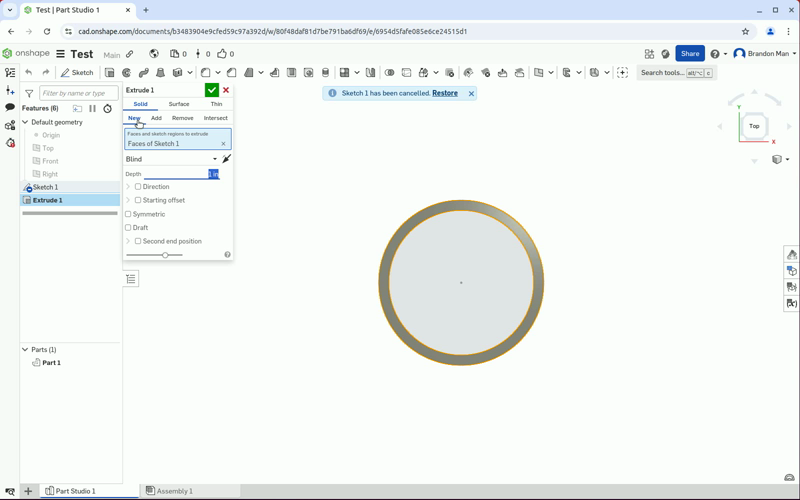
text(23.108)
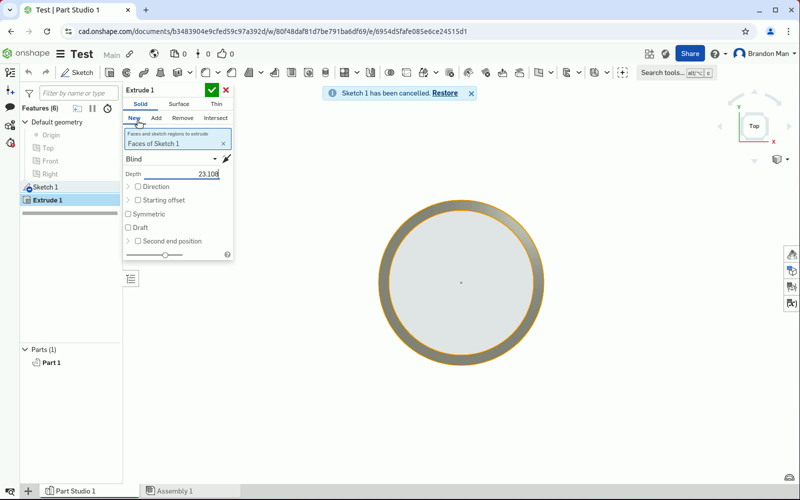
key(enter)
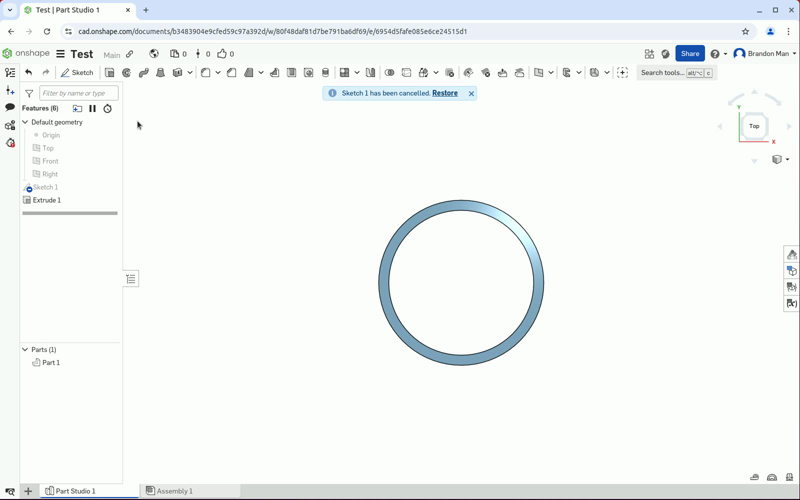
key(shift+h)
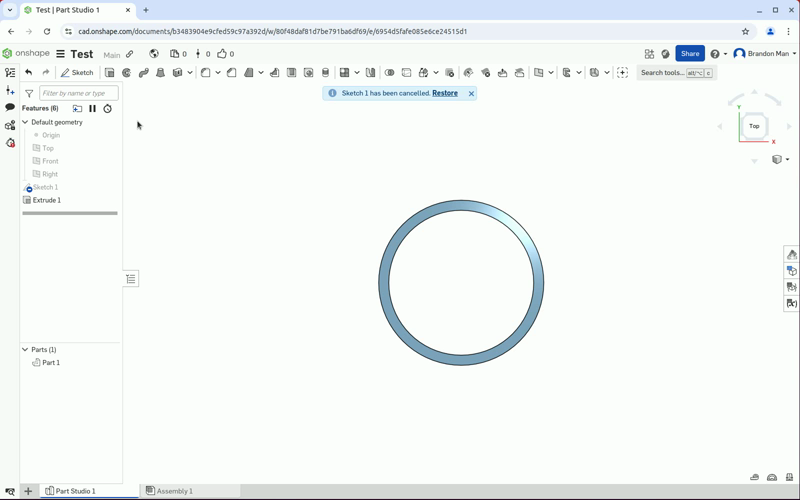
key(shift+h)
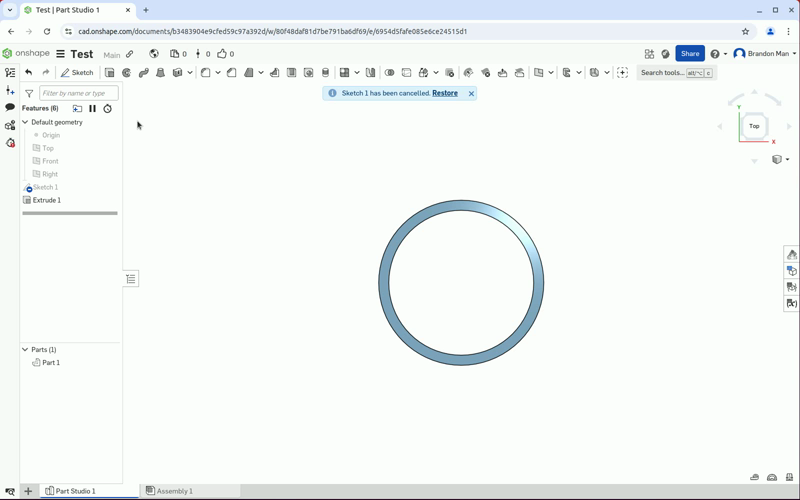
mouse_move(73, 189)
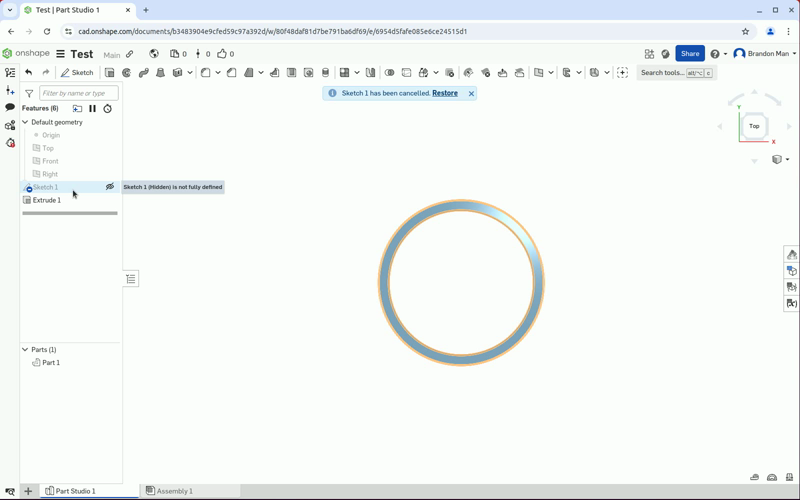
click(73, 189)
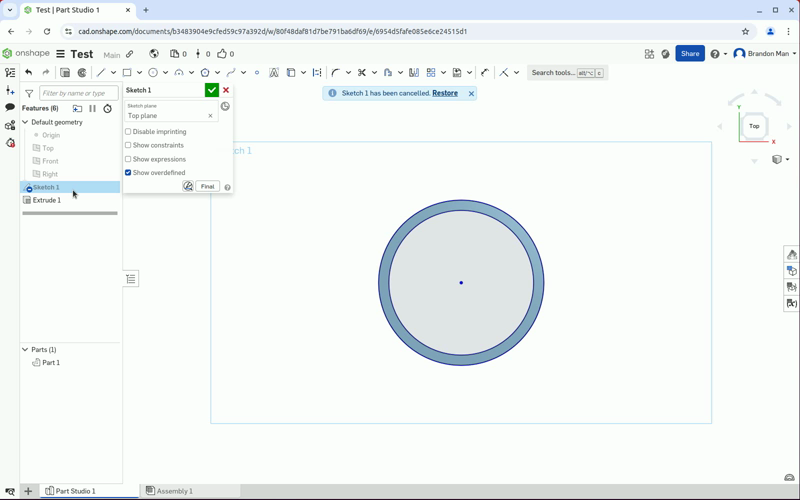
mouse_move(229, 92)
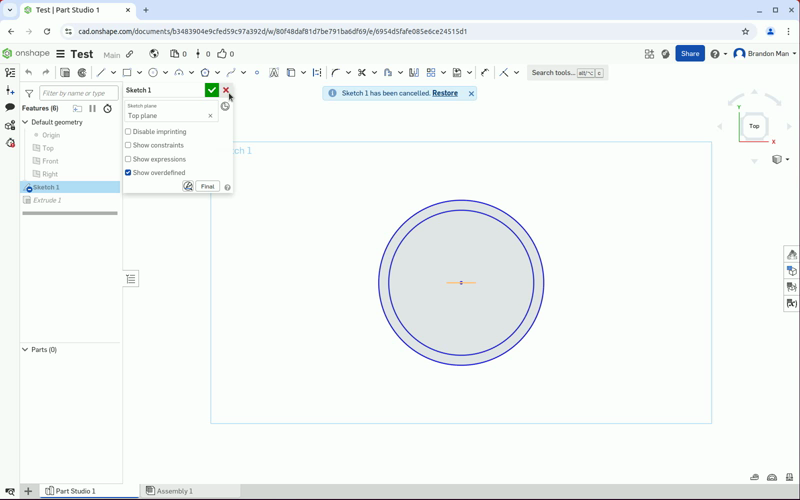
click(229, 92)
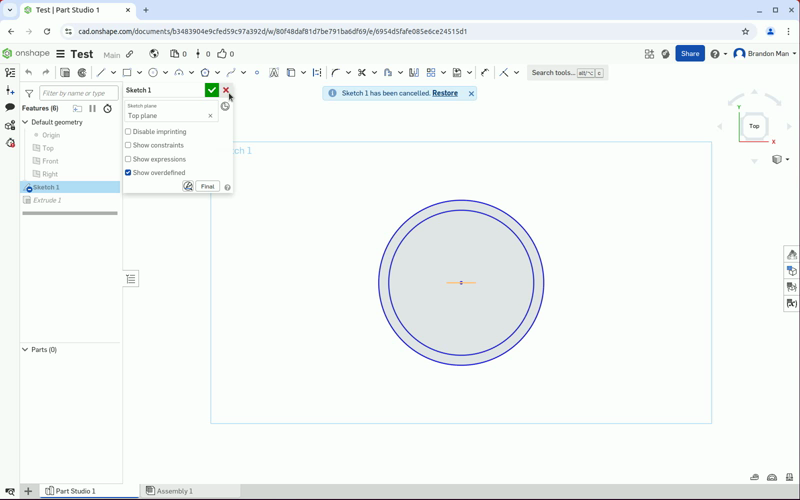
key(shift+s)
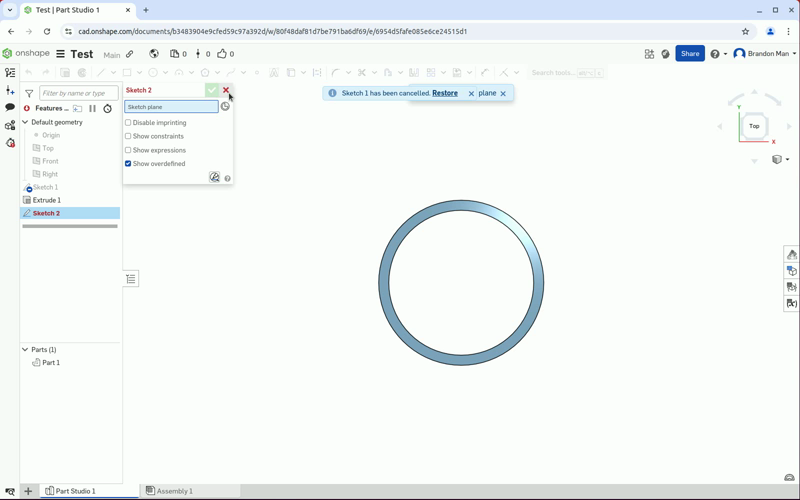
mouse_move(73, 150)
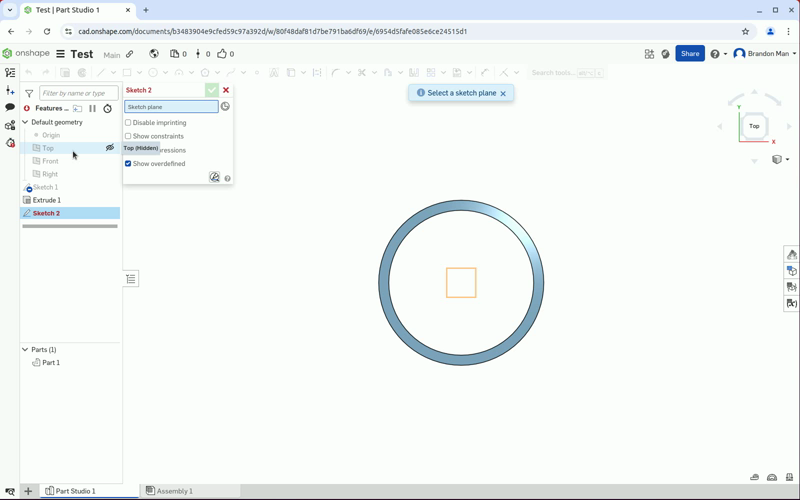
click(73, 150)
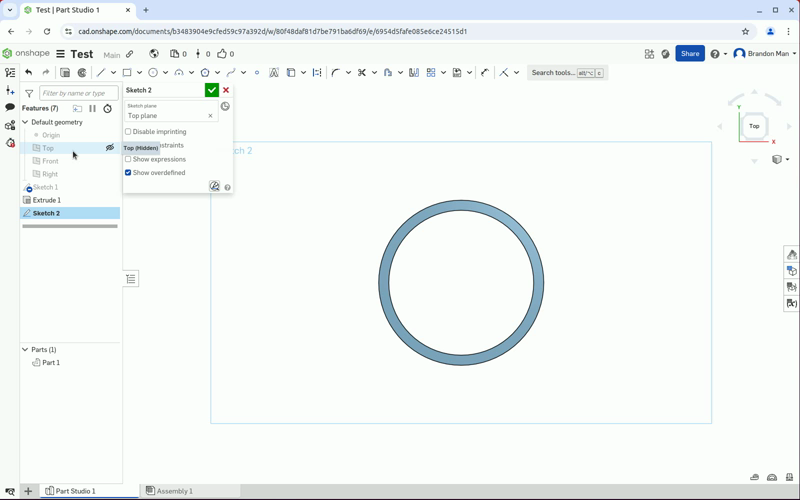
mouse_move(73, 352)
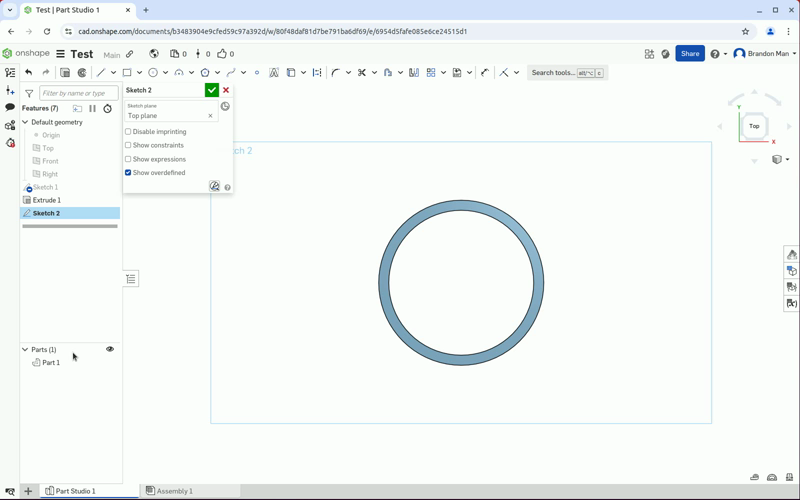
key(y)
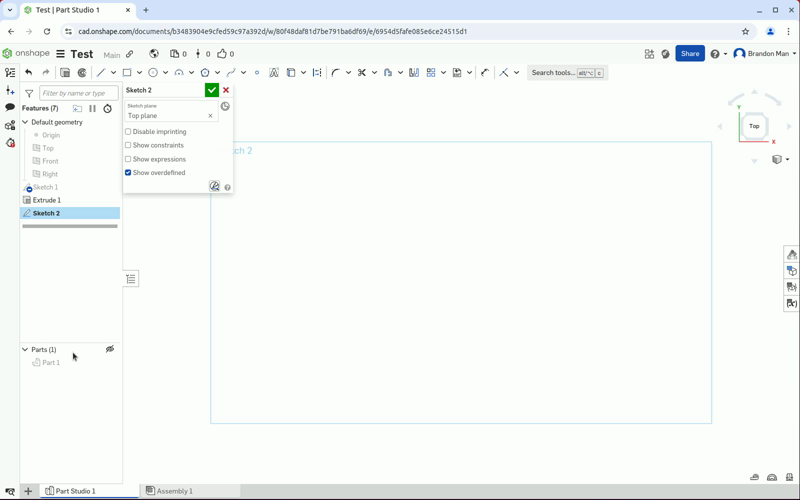
key(c)
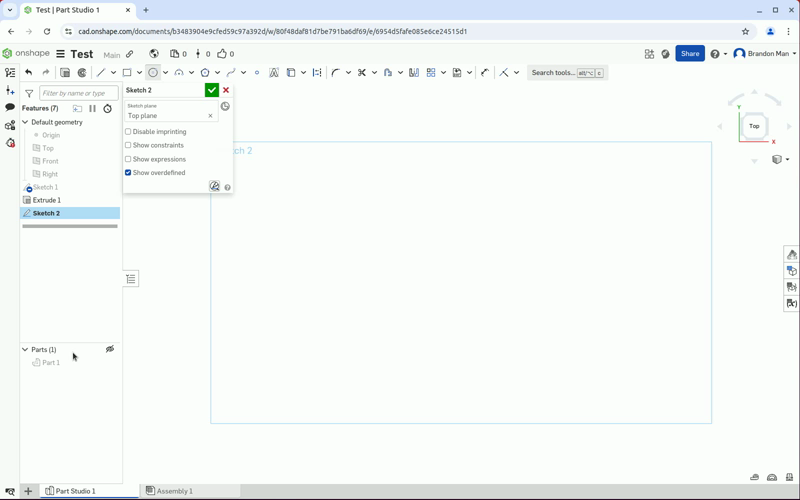
key_down(shift)
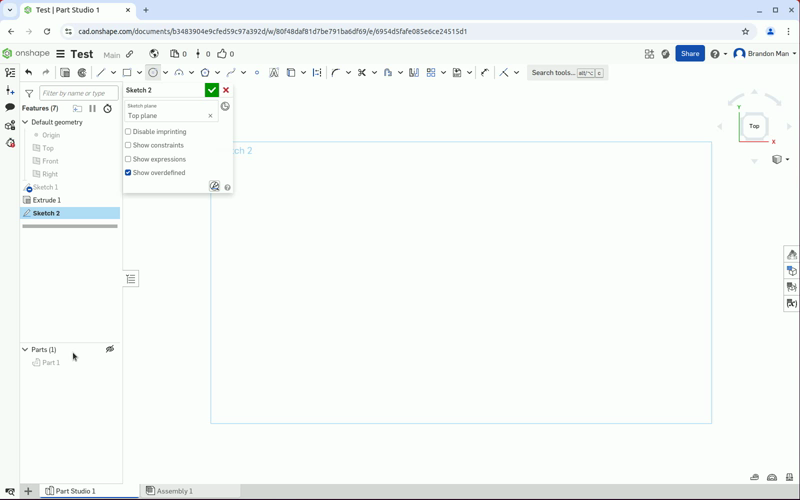
mouse_move(461, 282)
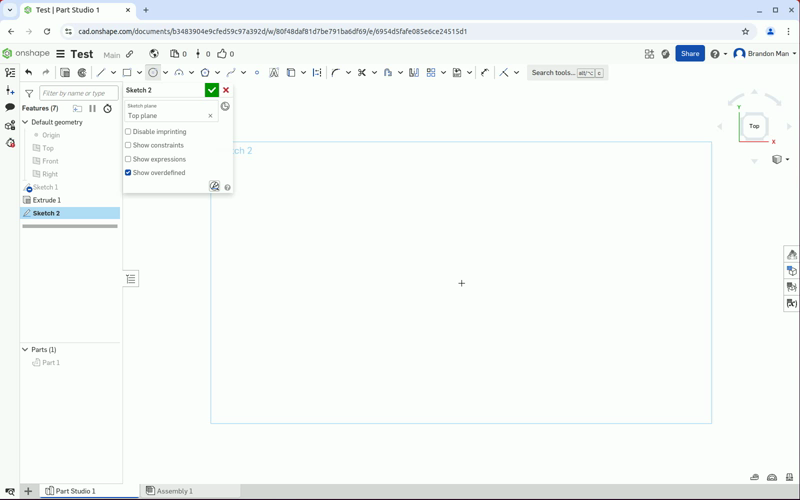
click(461, 282)
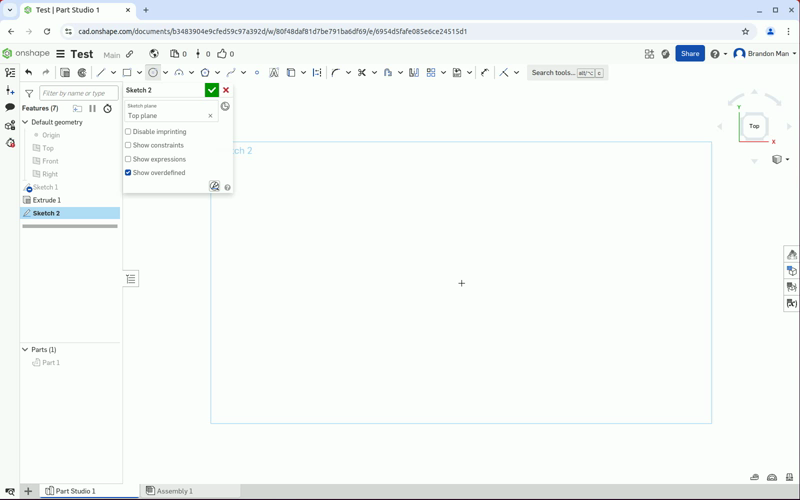
key_up(shift)
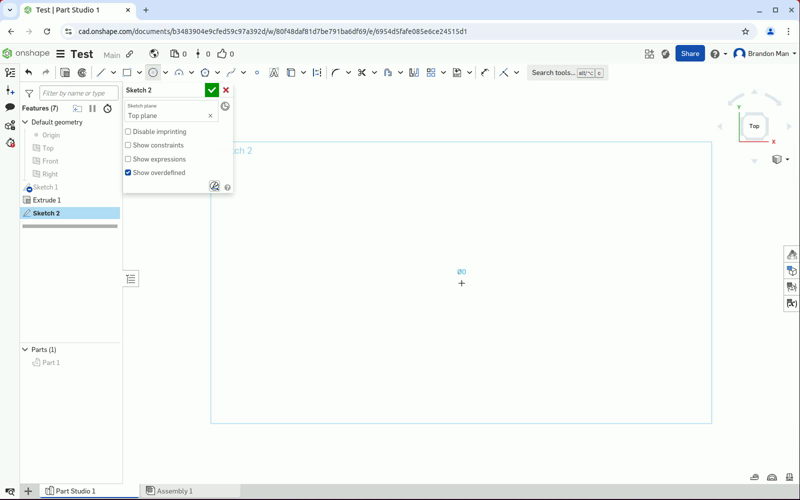
mouse_move(535, 282)
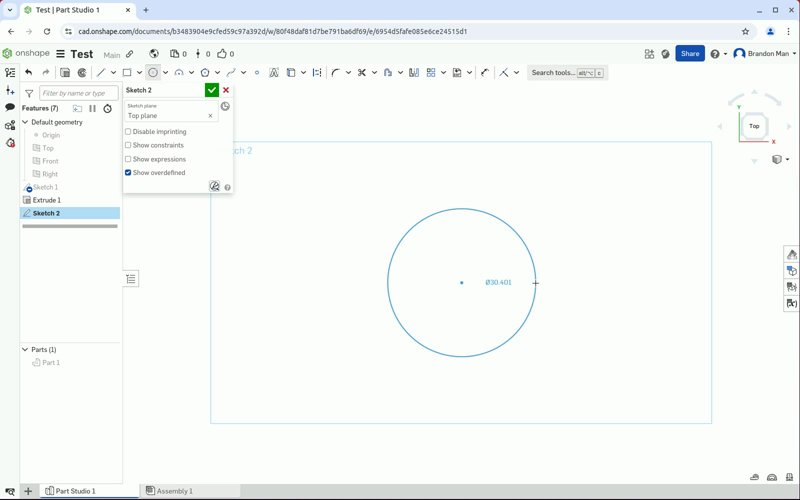
click(535, 282)
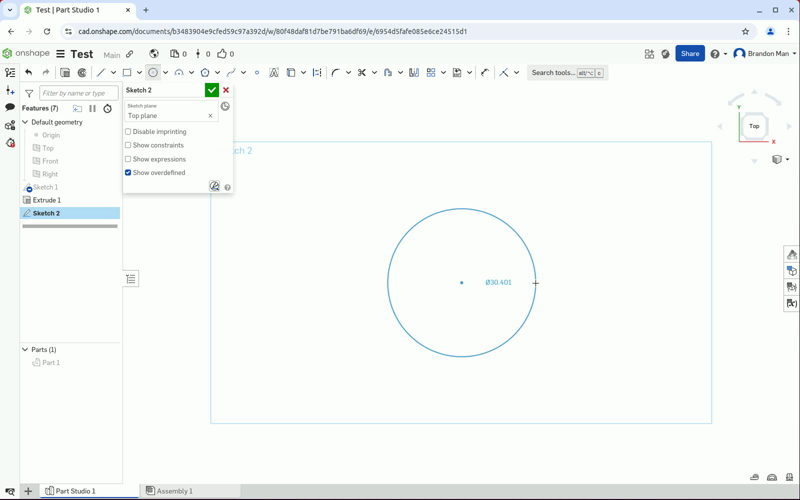
key(esc)
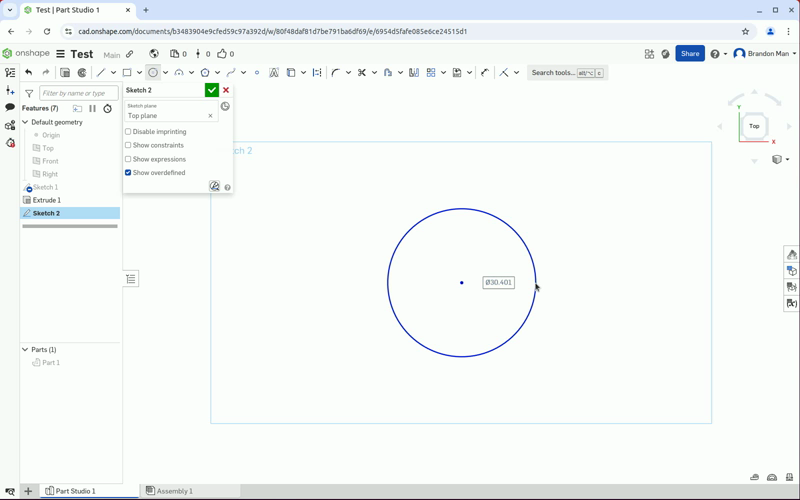
key(c)
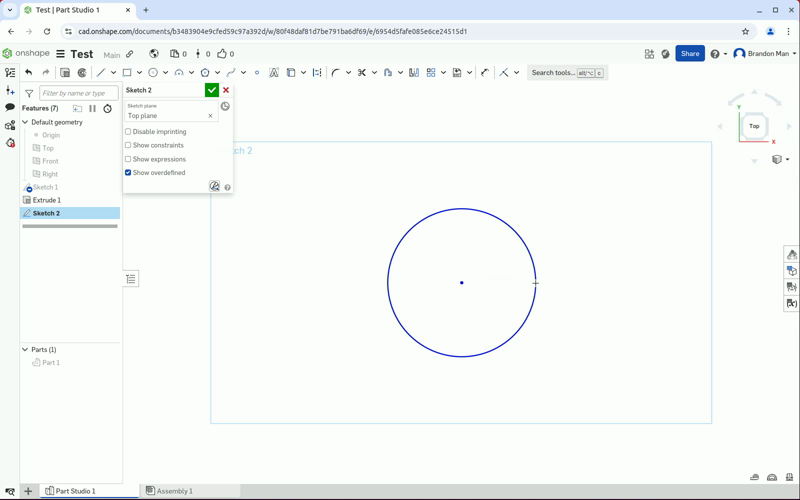
key_down(shift)
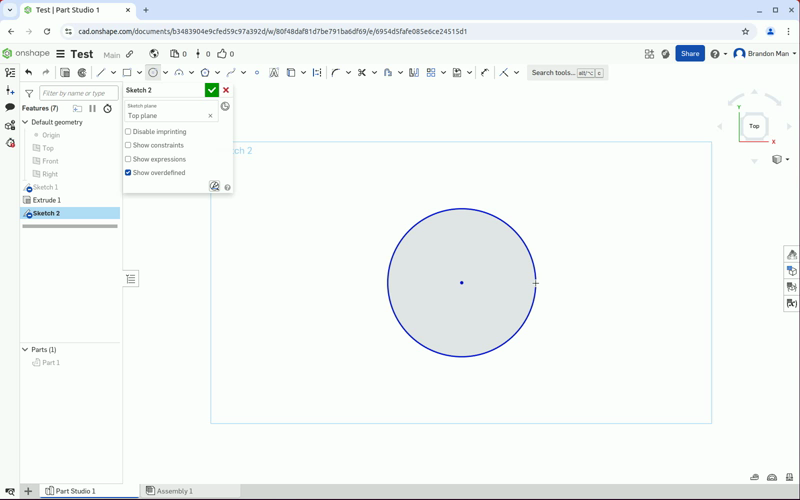
mouse_move(461, 282)
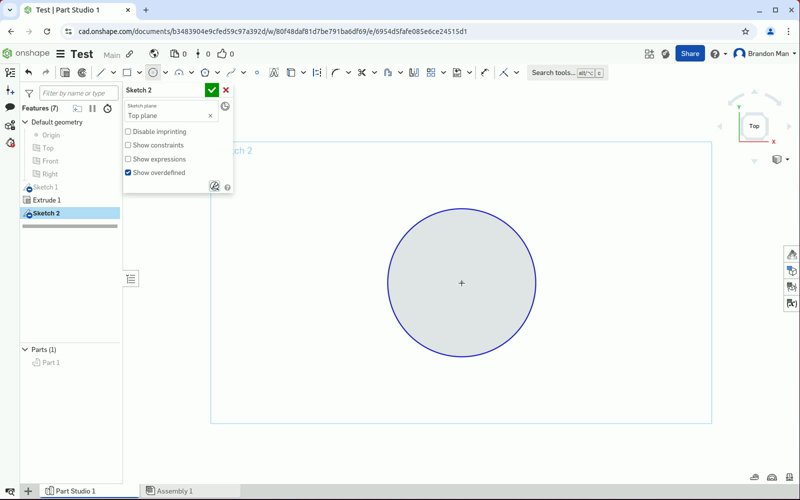
click(461, 282)
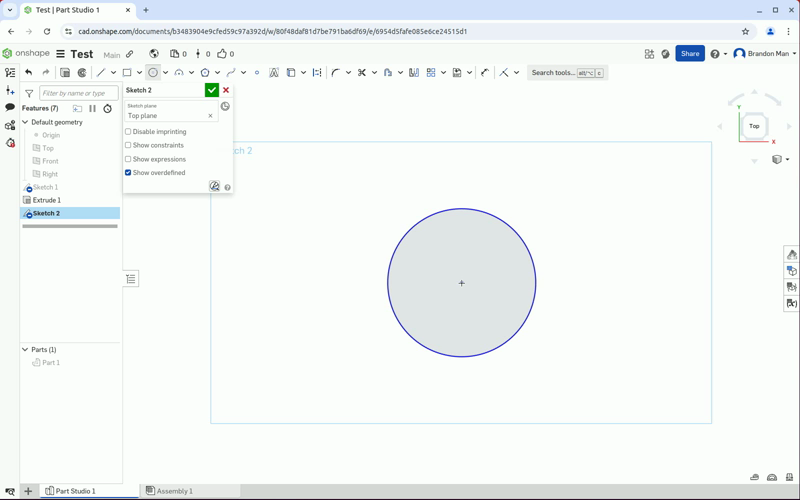
key_up(shift)
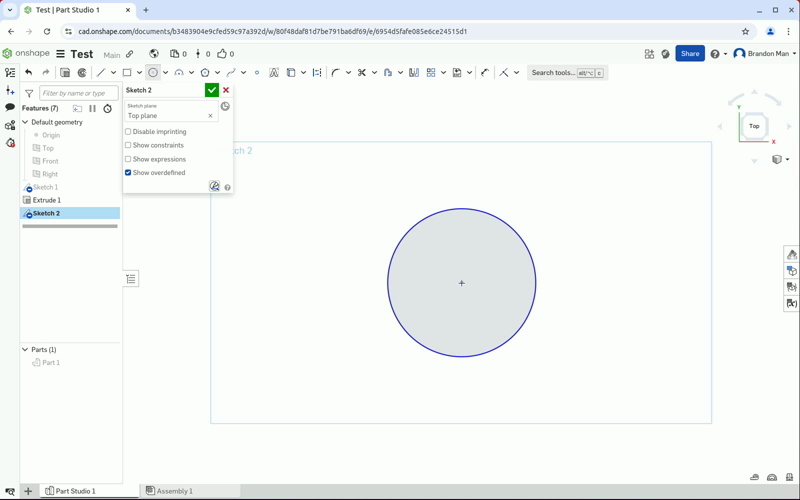
mouse_move(478, 282)
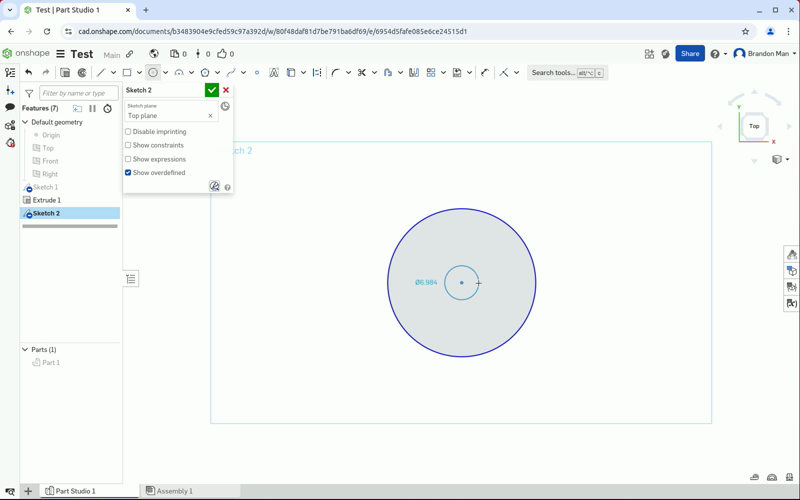
click(478, 282)
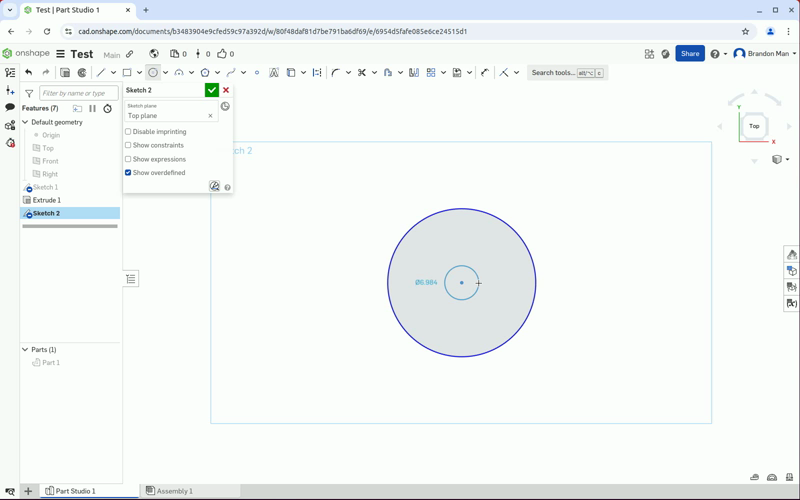
key(esc)
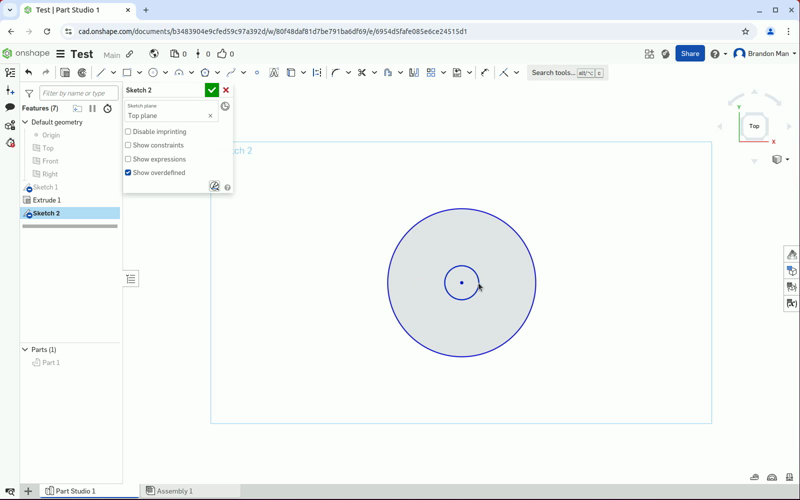
mouse_move(433, 326)
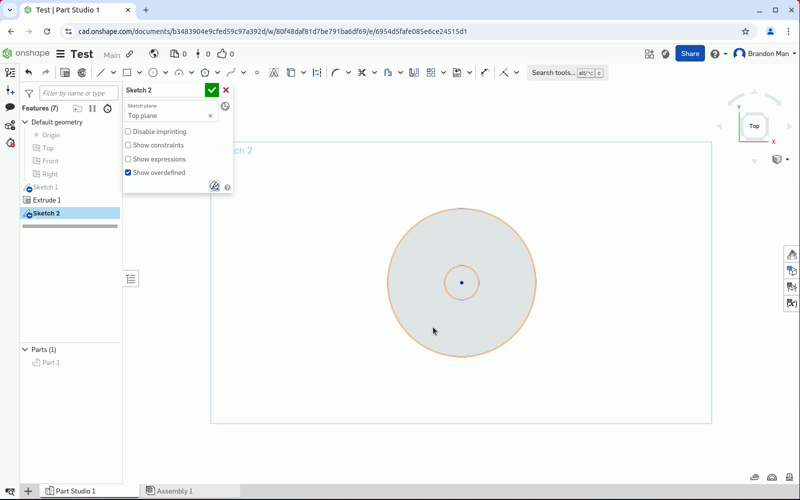
click(433, 326)
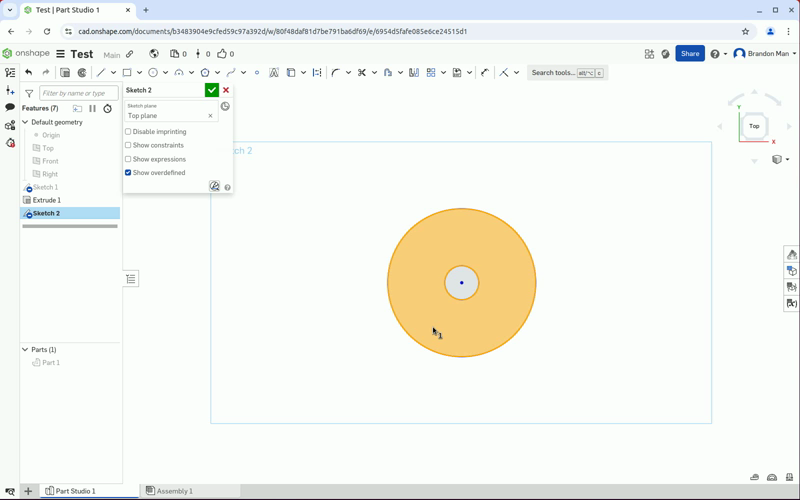
mouse_move(73, 352)
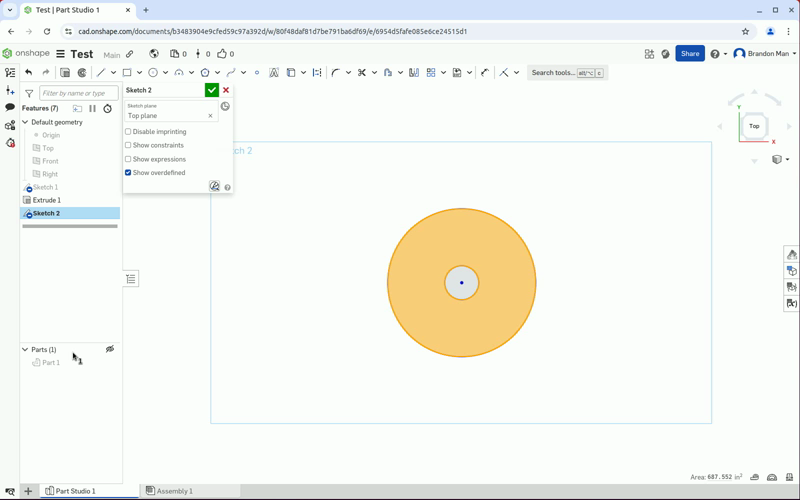
key(shift+y)
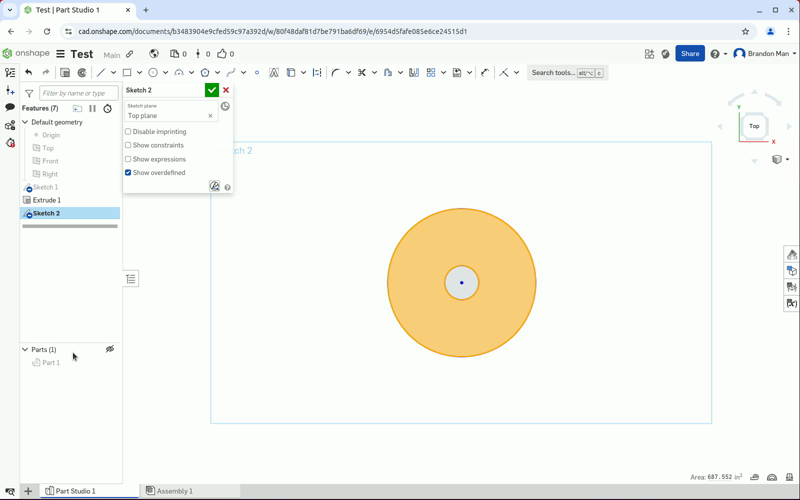
key(shift+e)
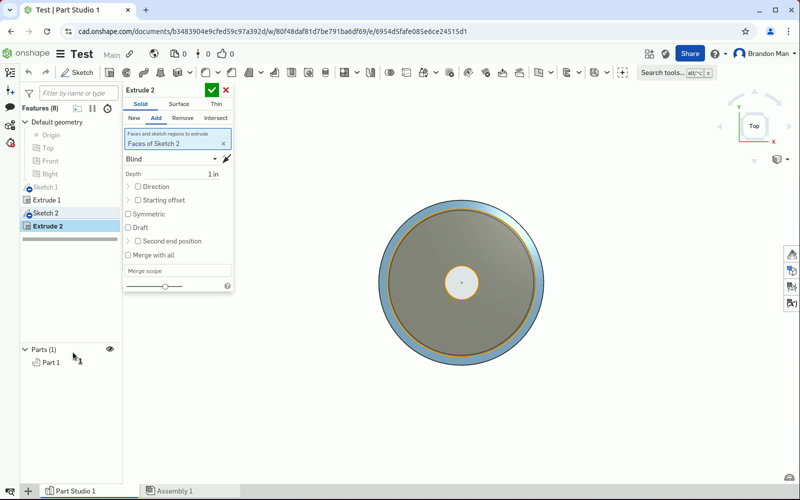
mouse_move(143, 106)
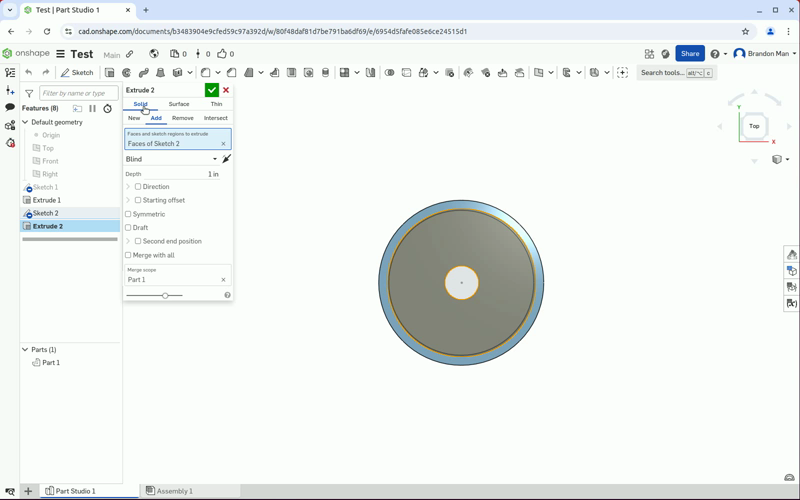
click(143, 106)
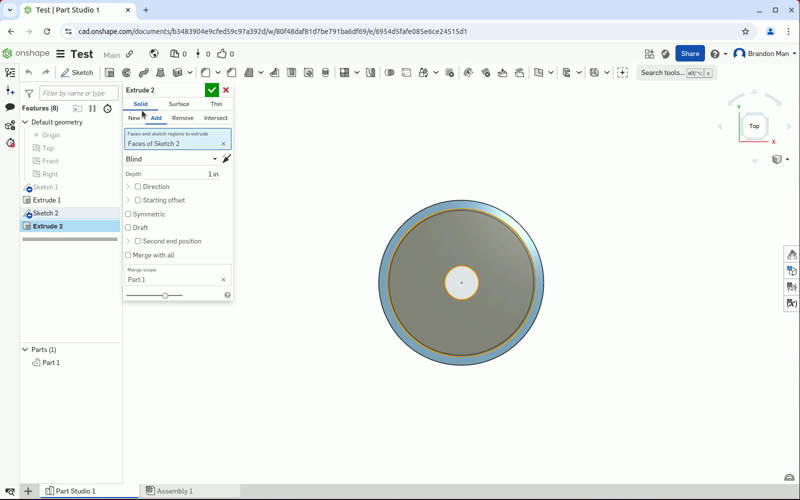
mouse_move(137, 120)
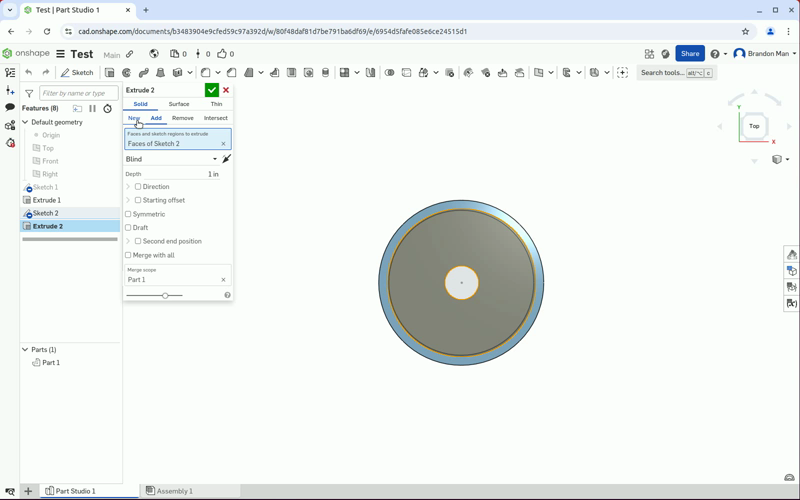
click(137, 120)
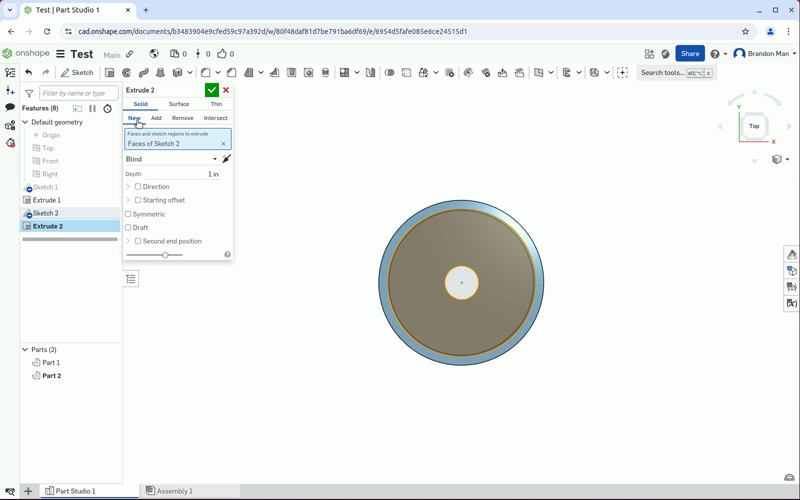
key(tab, 4)
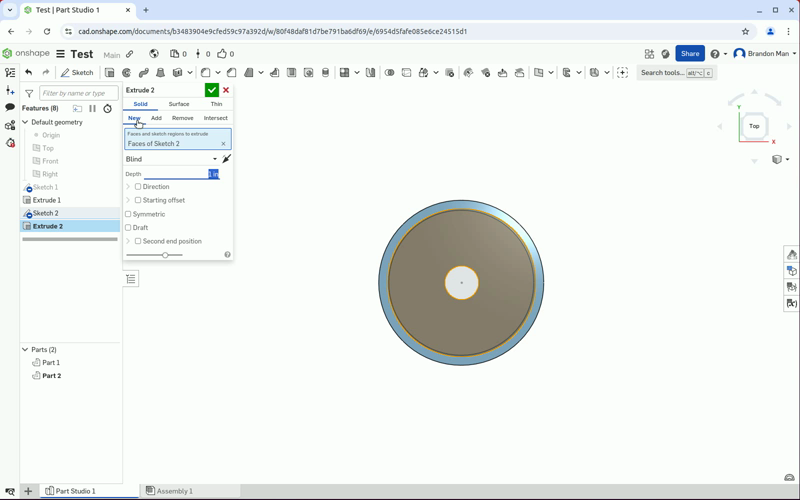
text(19.979)
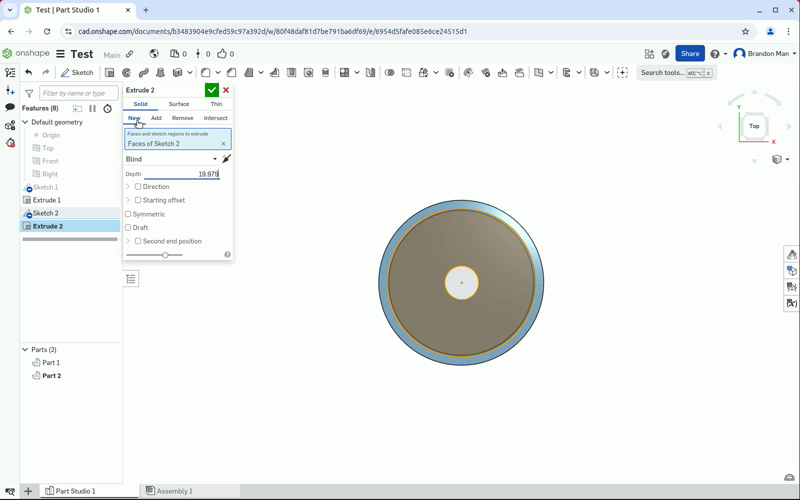
key(enter)
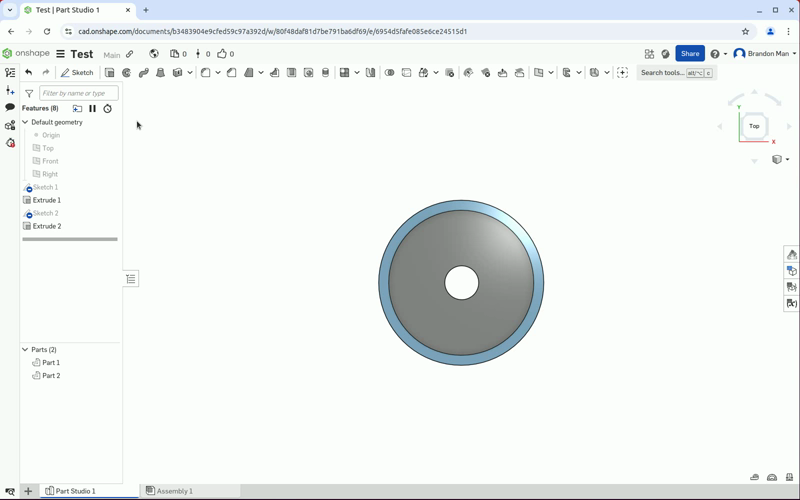
key(shift+h)
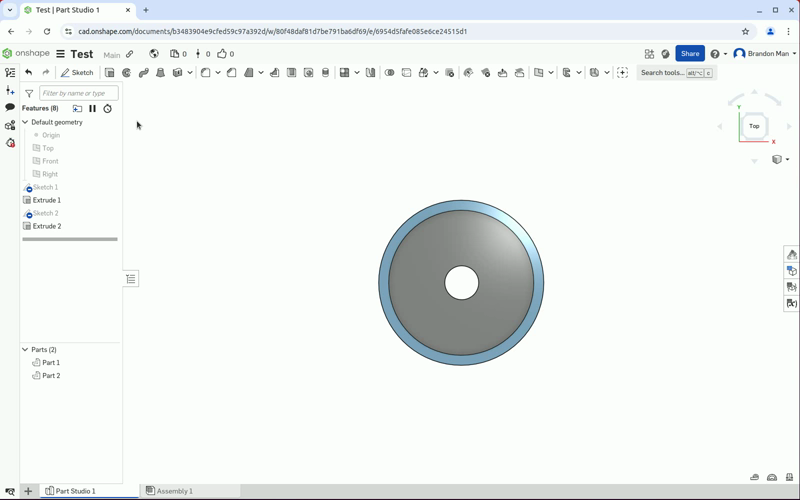
key(shift+h)
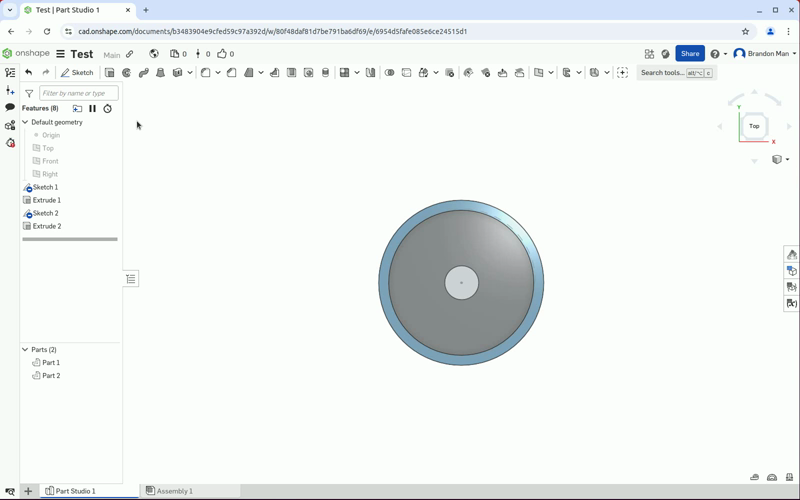
key(shift+7)
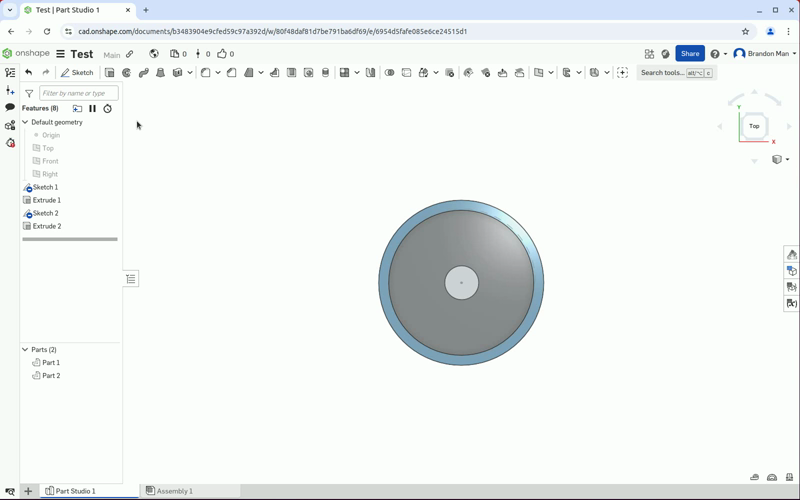
key(up, 3)
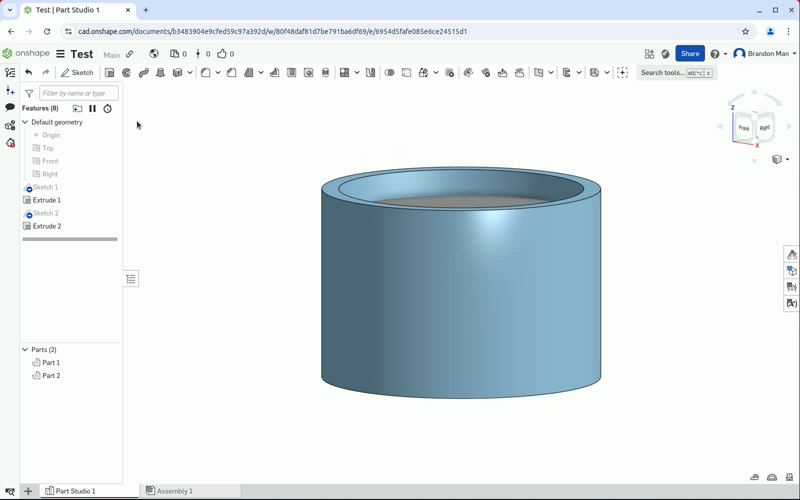
key(left, 3)
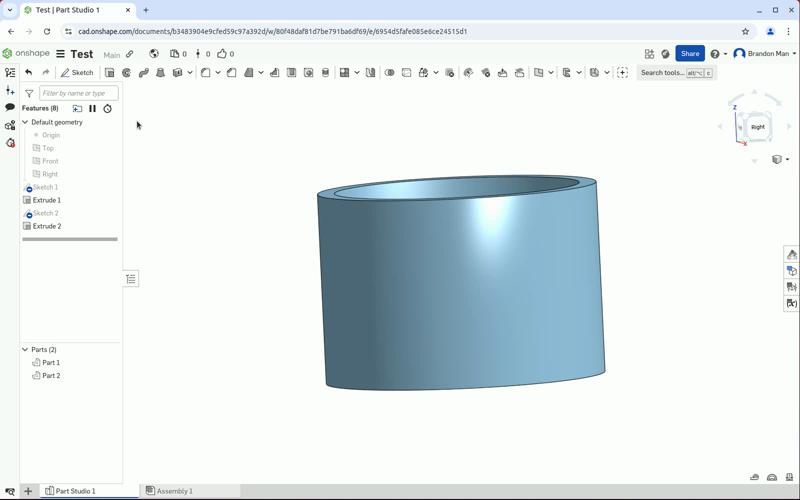
key(right, 3)
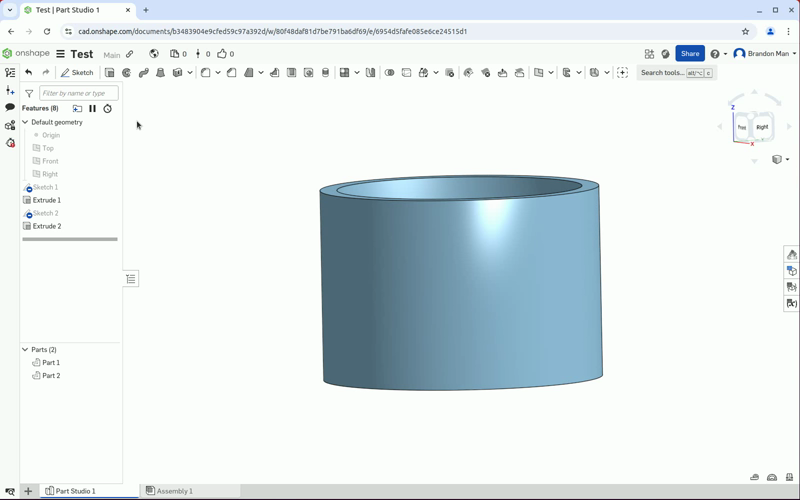
key(down, 3)
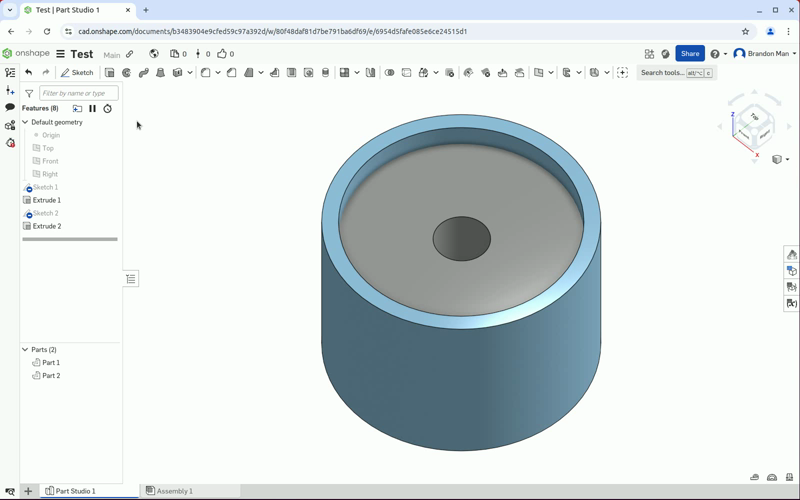
mouse_move(73, 189)
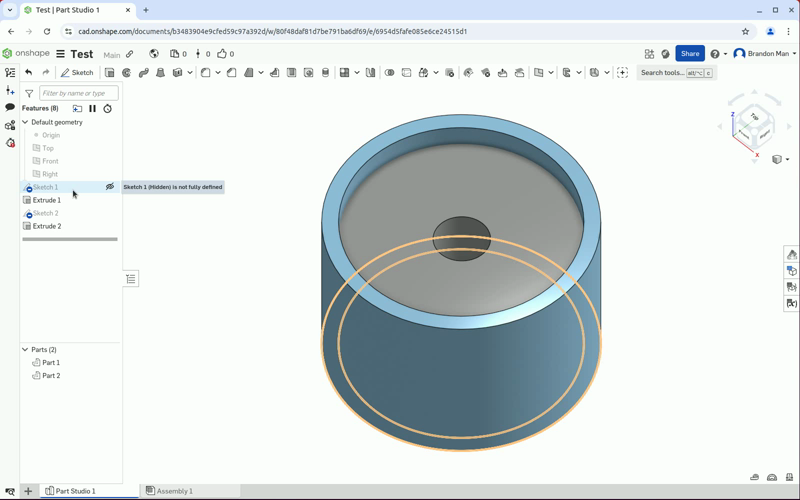
click(73, 189)